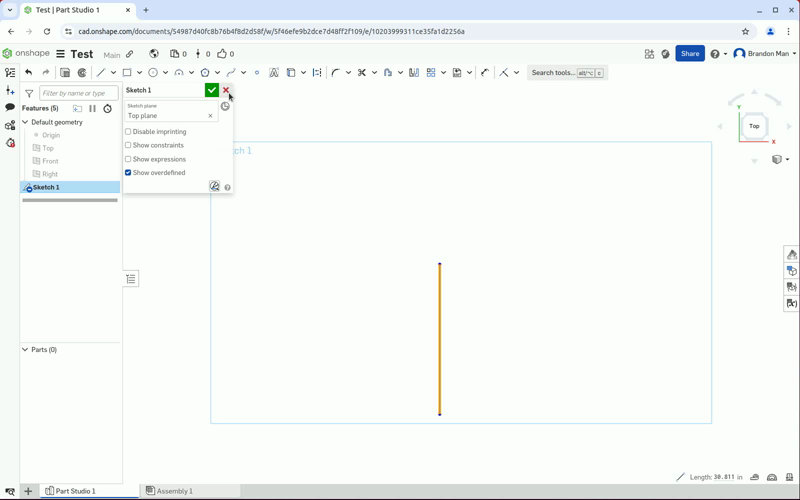
key(shift+h)
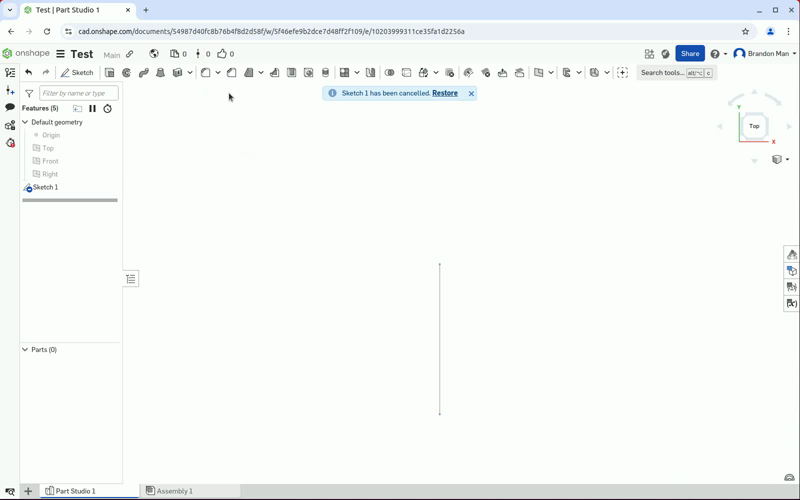
key(shift+s)
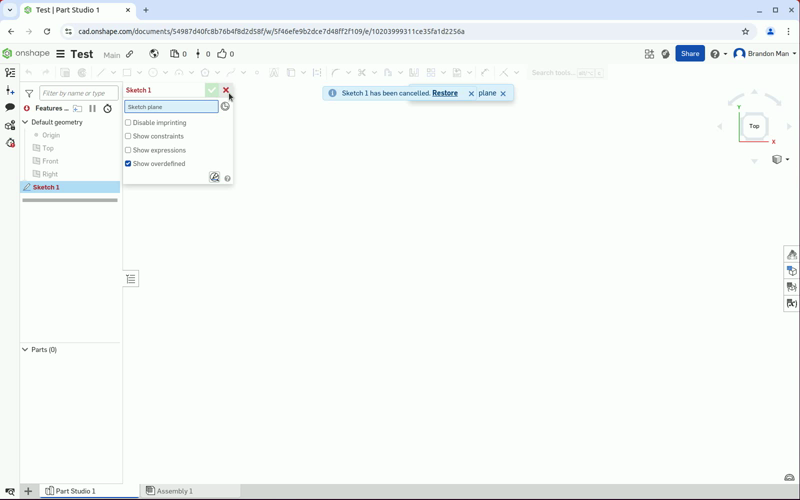
mouse_move(73, 150)
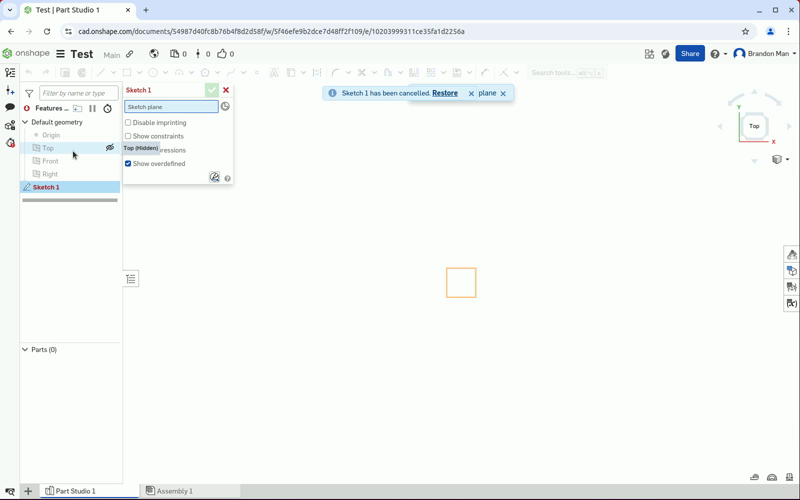
click(73, 150)
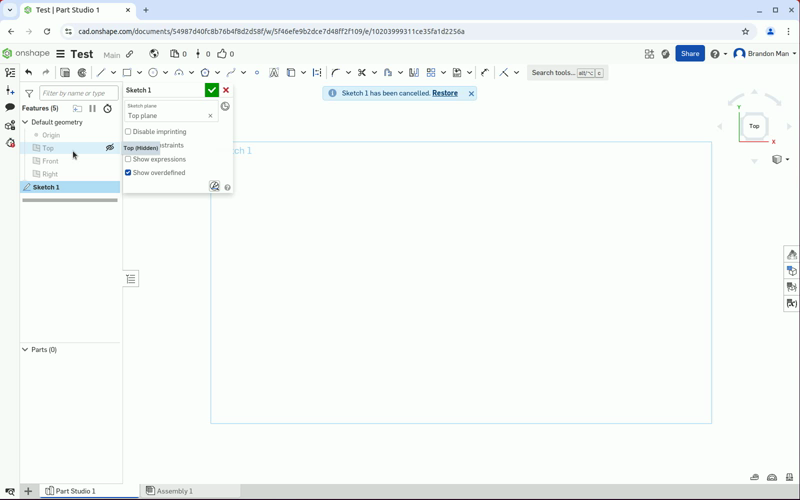
mouse_move(73, 352)
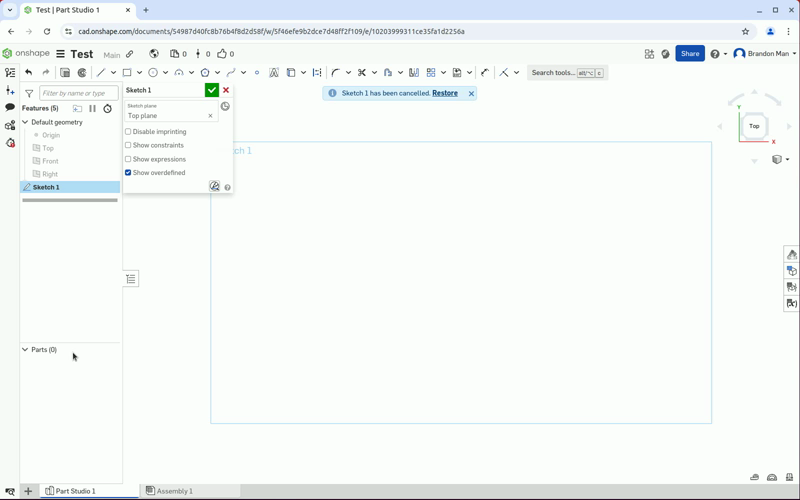
key(y)
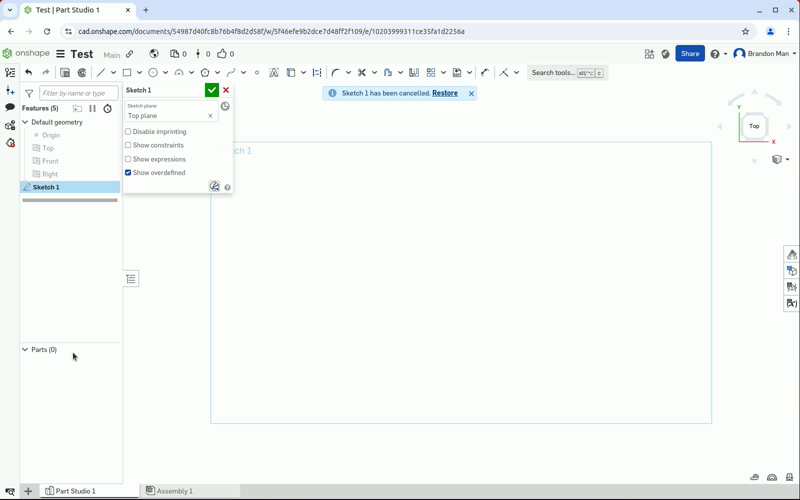
key(c)
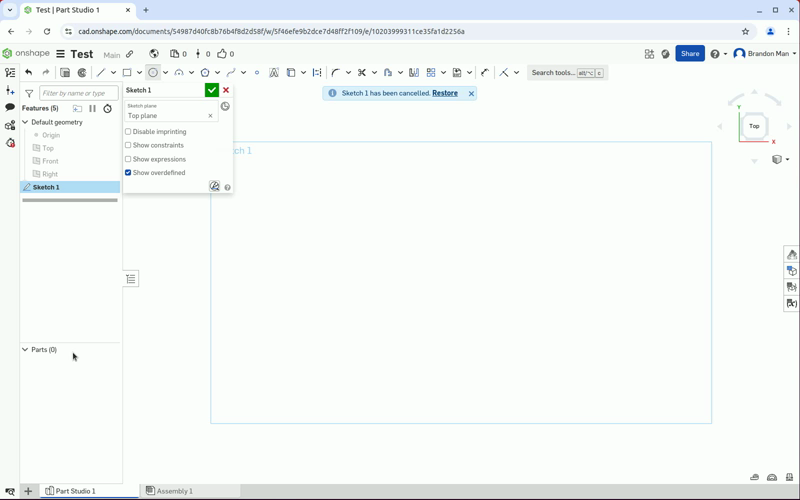
key_down(shift)
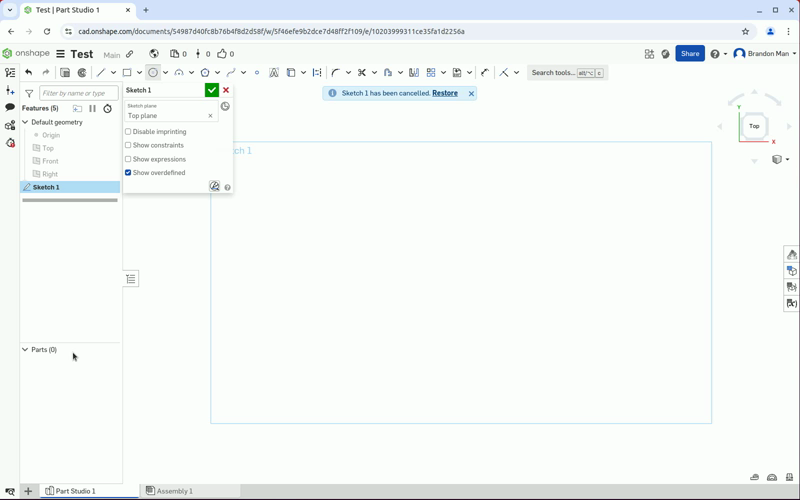
mouse_move(461, 282)
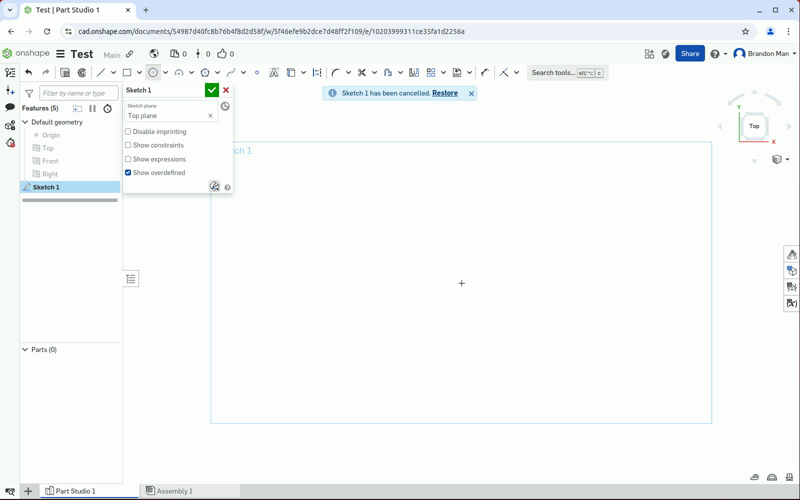
click(461, 282)
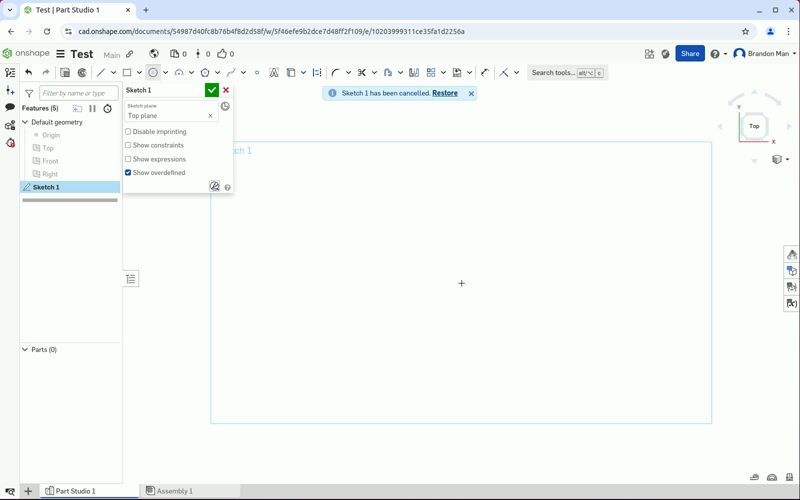
key_up(shift)
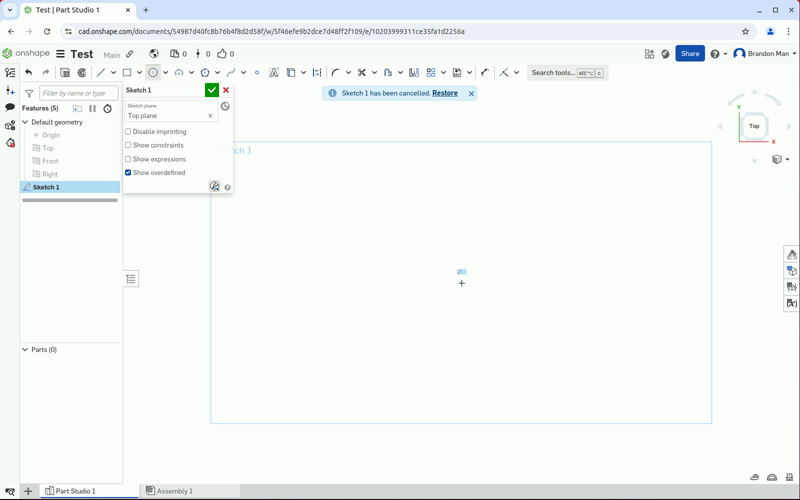
mouse_move(564, 282)
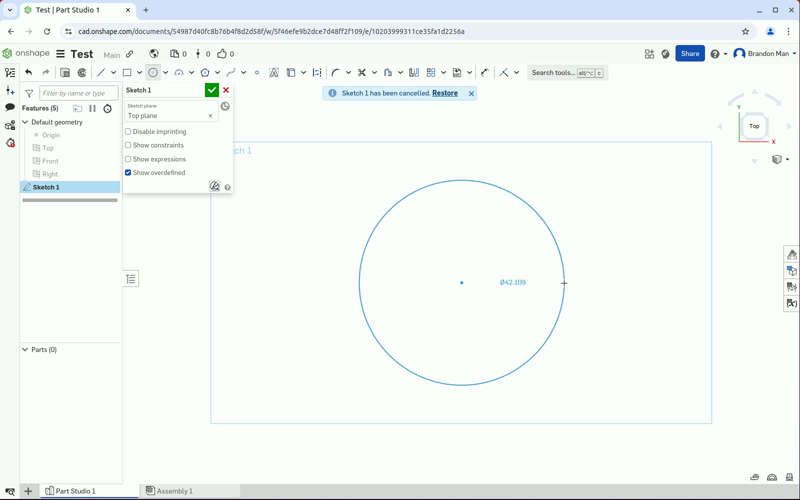
click(564, 282)
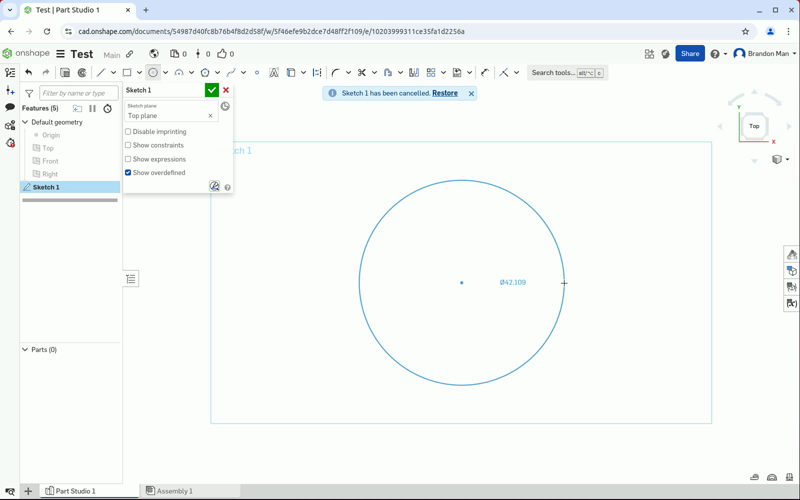
key(esc)
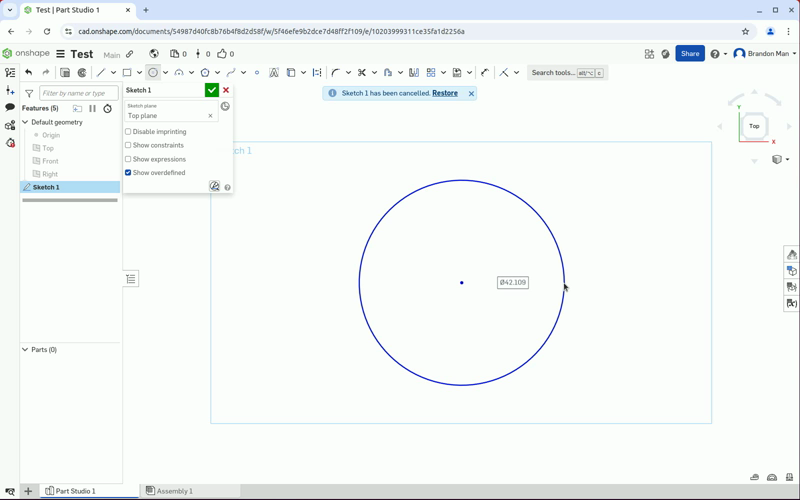
mouse_move(469, 284)
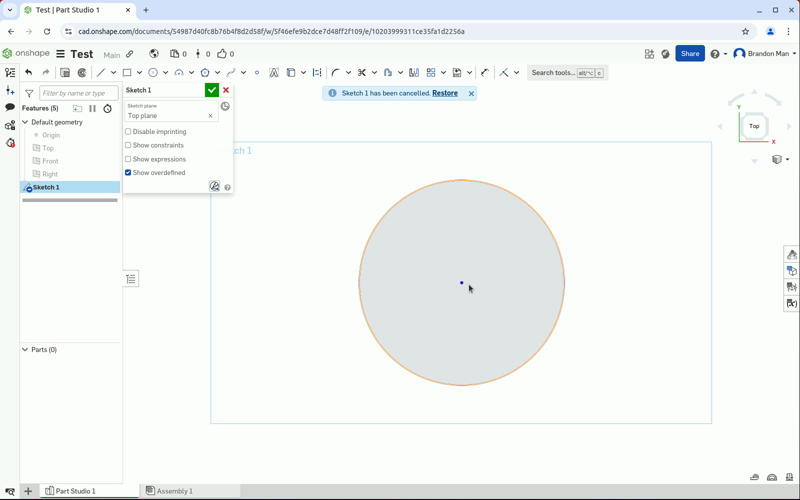
click(469, 284)
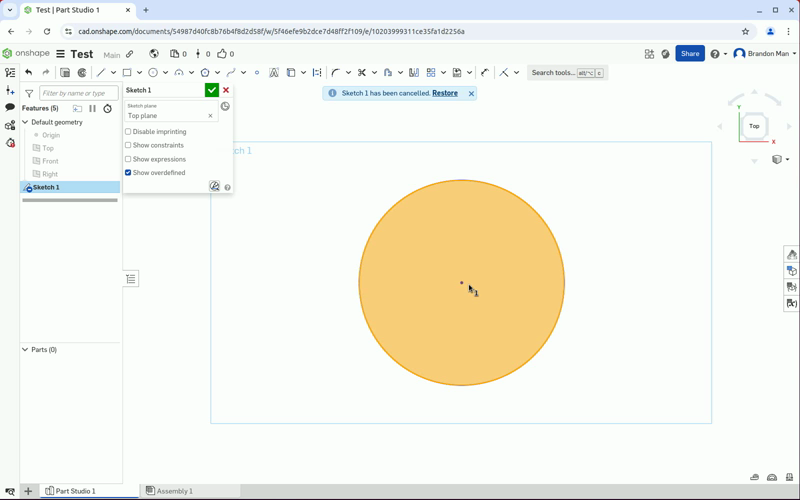
mouse_move(73, 352)
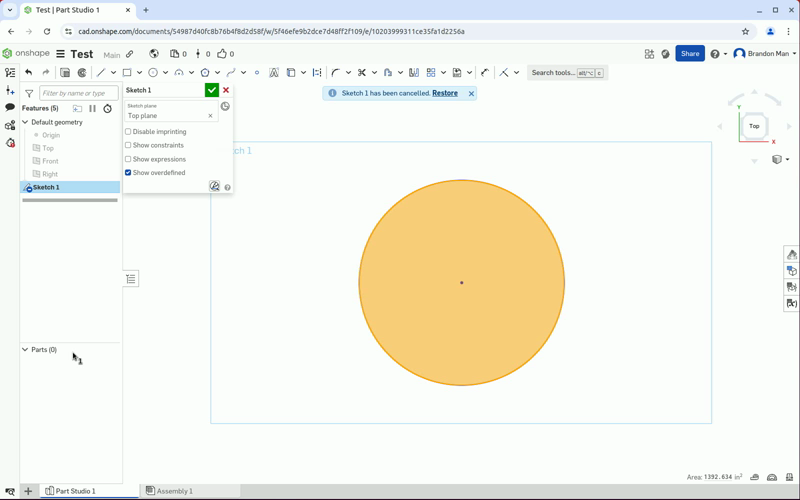
key(shift+y)
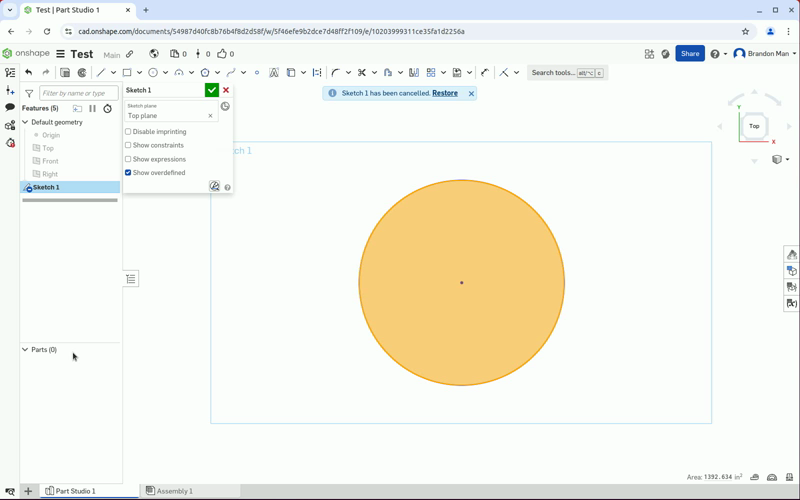
key(shift+e)
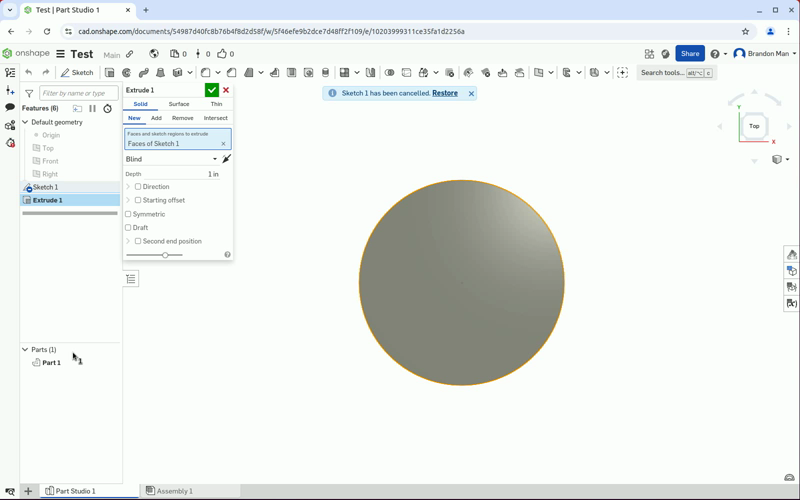
mouse_move(143, 106)
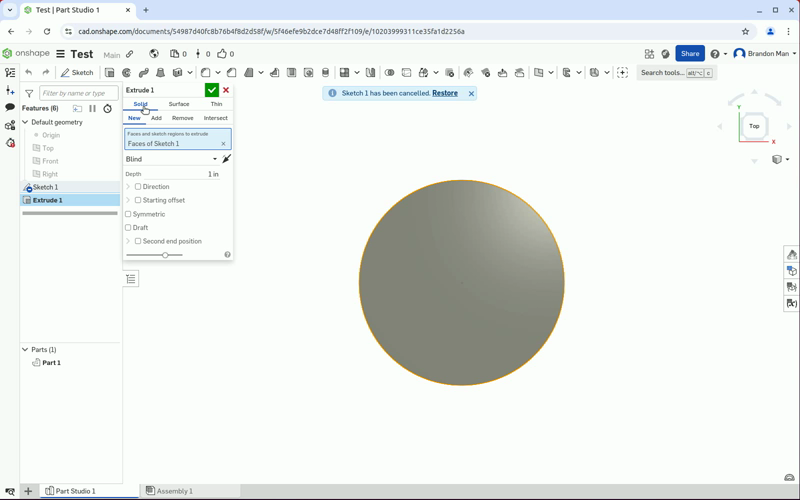
click(143, 106)
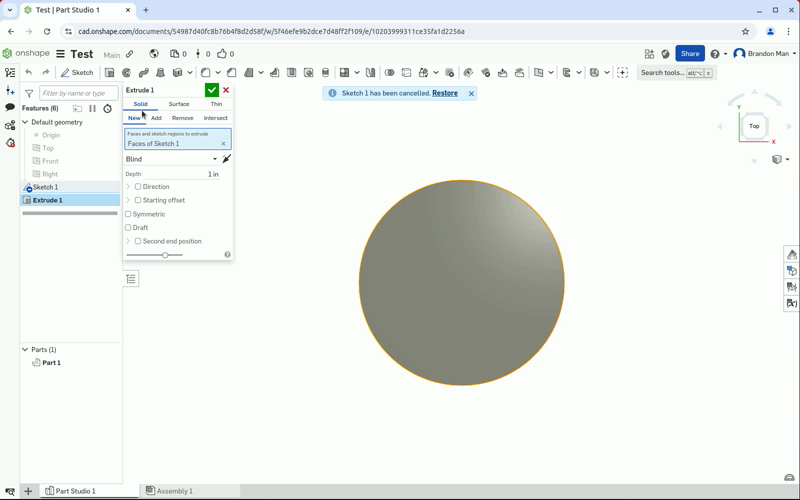
mouse_move(137, 120)
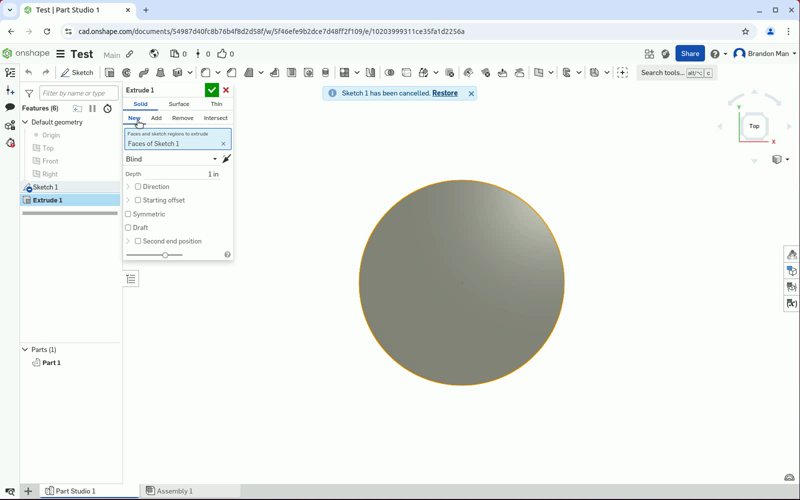
click(137, 120)
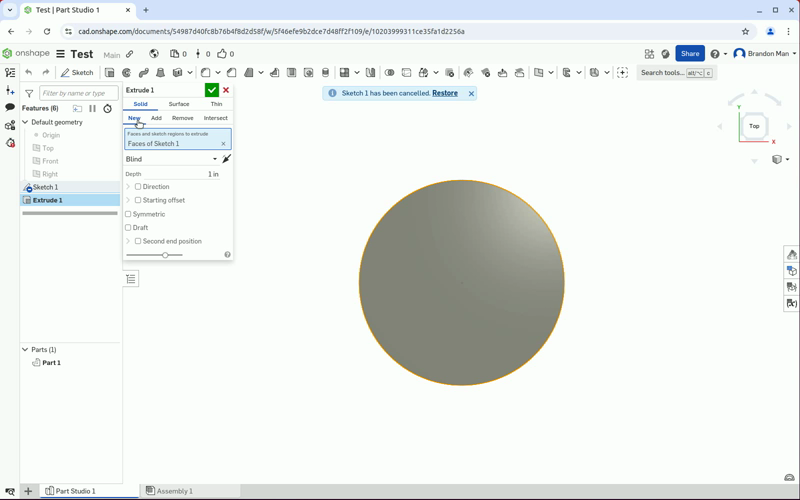
key(tab, 4)
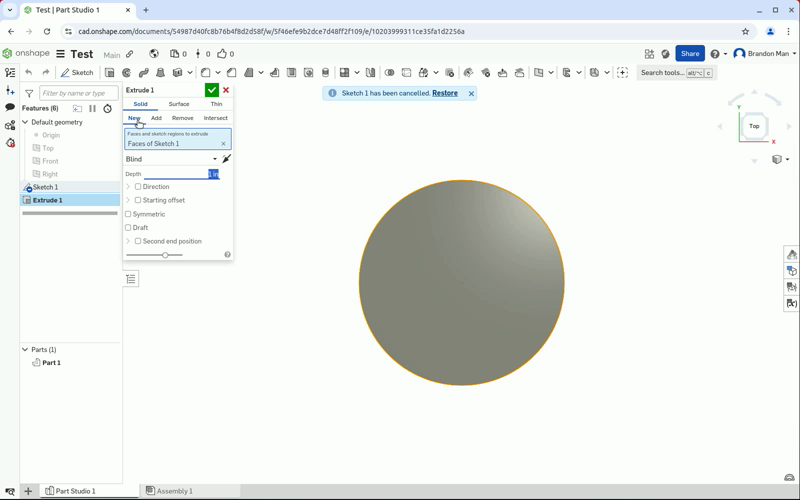
text(-4.574)
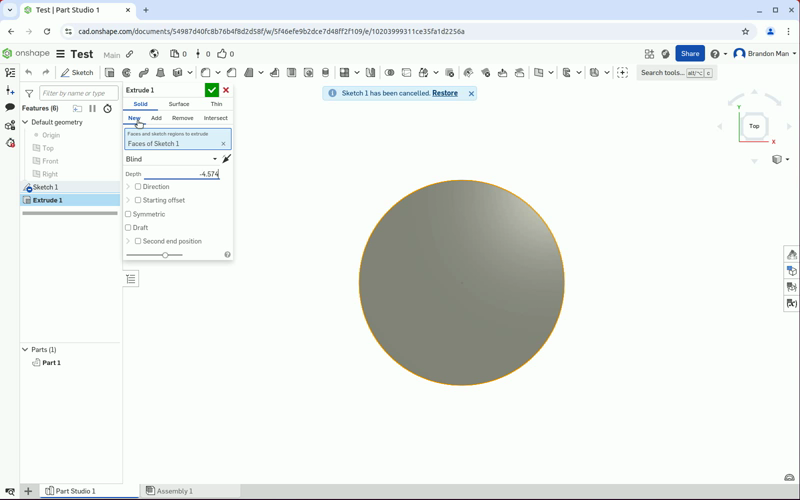
key(enter)
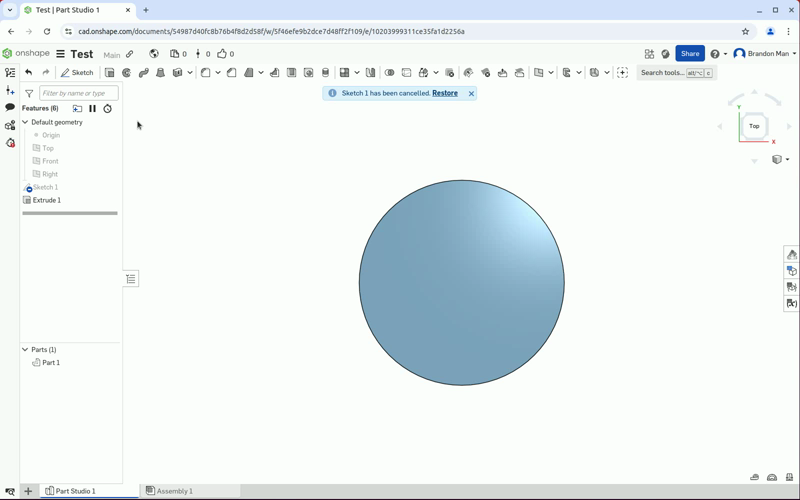
key(shift+h)
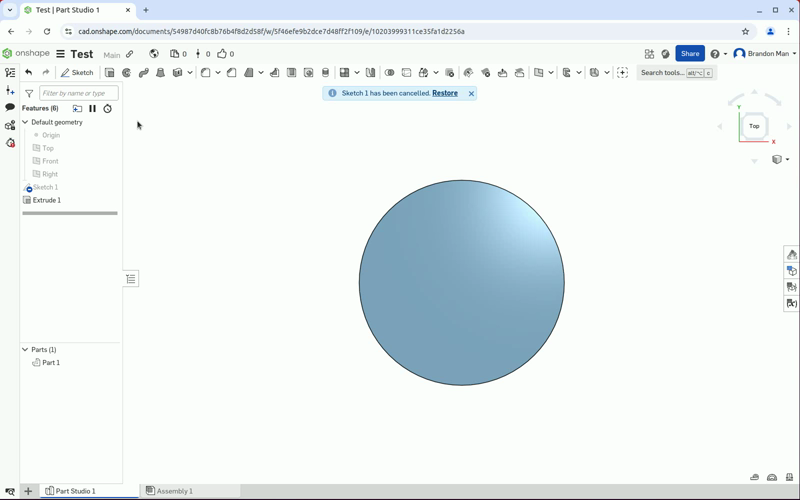
key(shift+h)
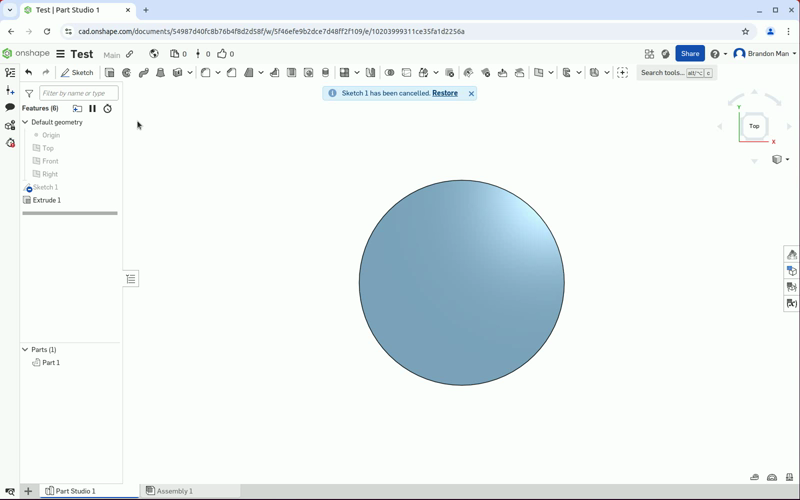
mouse_move(73, 189)
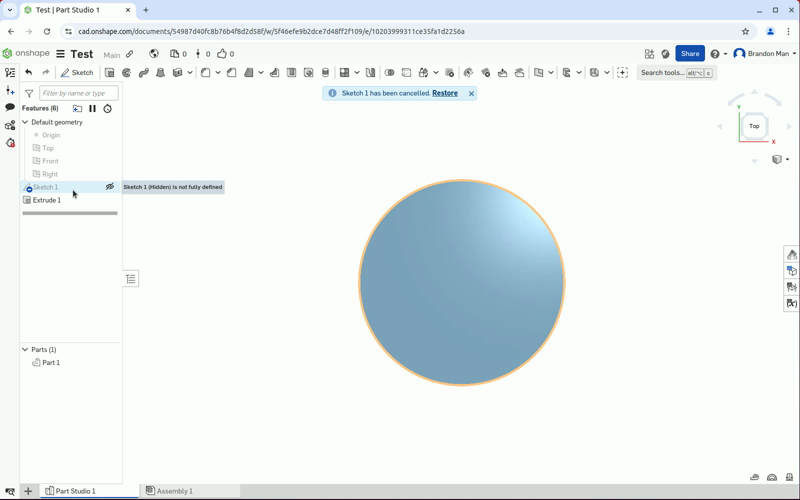
click(73, 189)
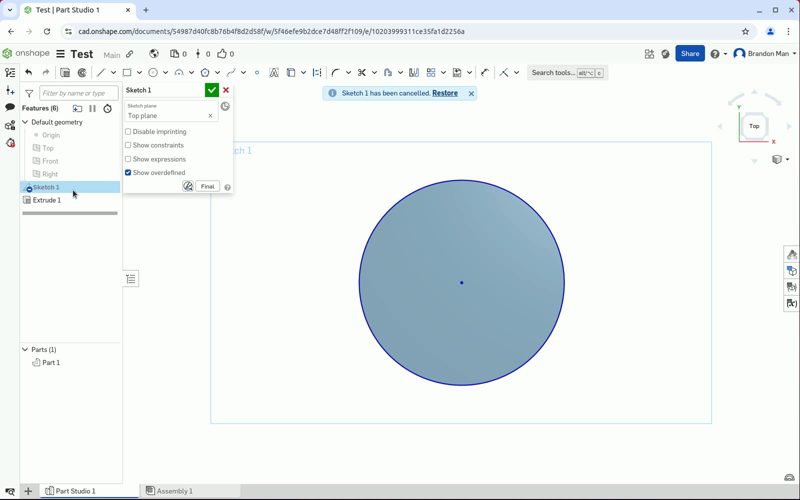
mouse_move(229, 92)
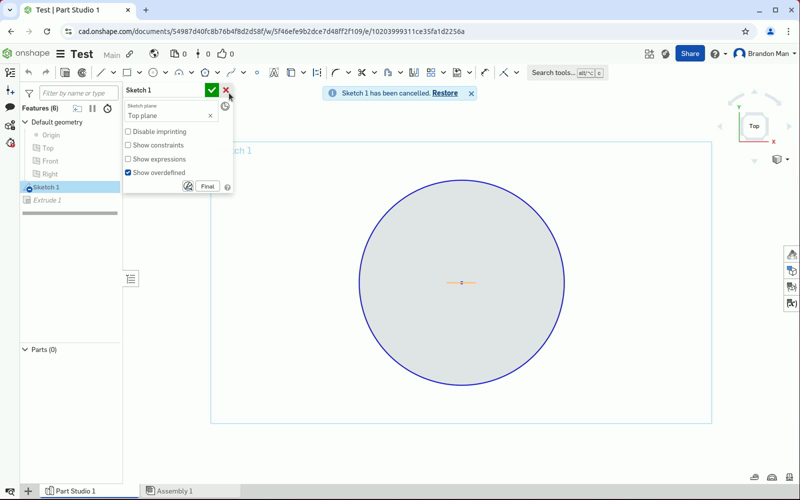
click(229, 92)
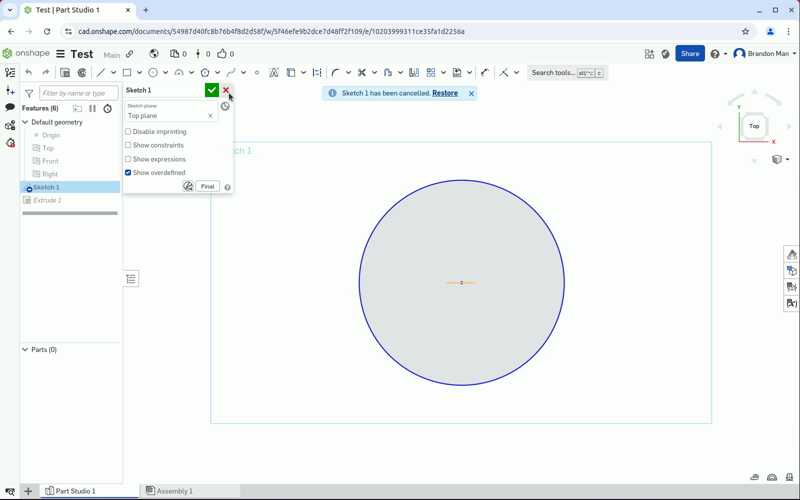
key(shift+s)
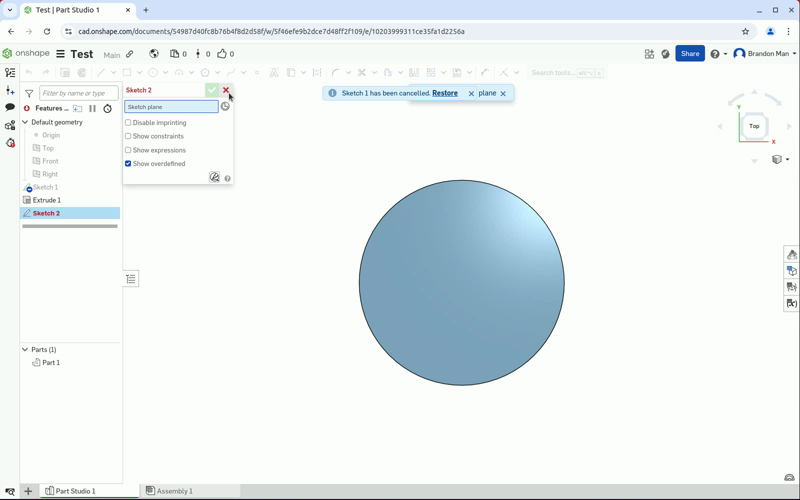
mouse_move(73, 150)
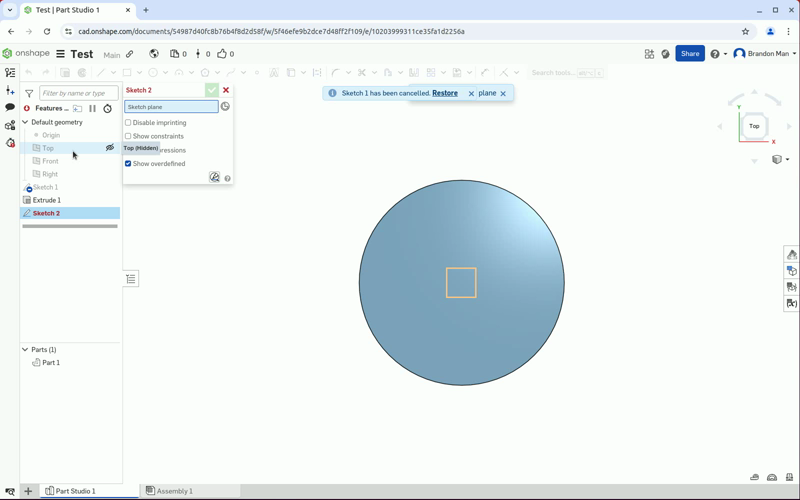
click(73, 150)
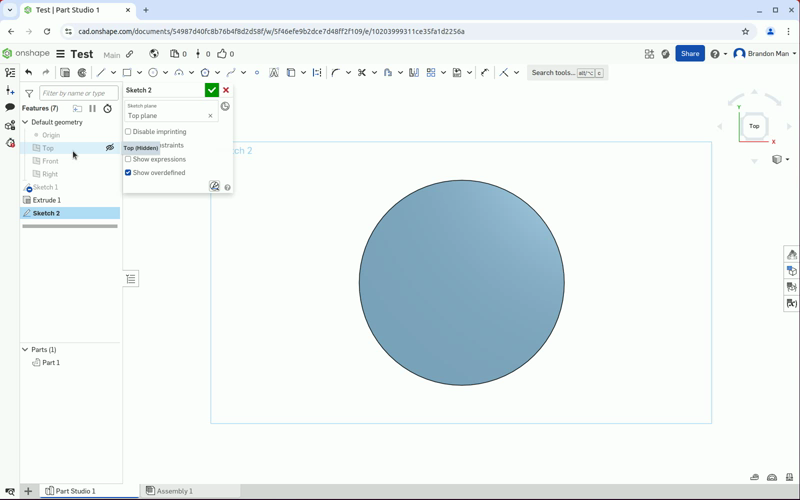
mouse_move(73, 352)
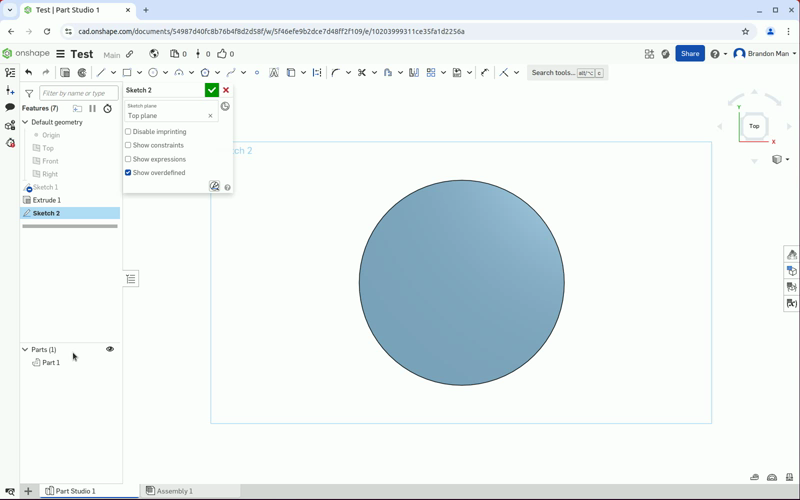
key(y)
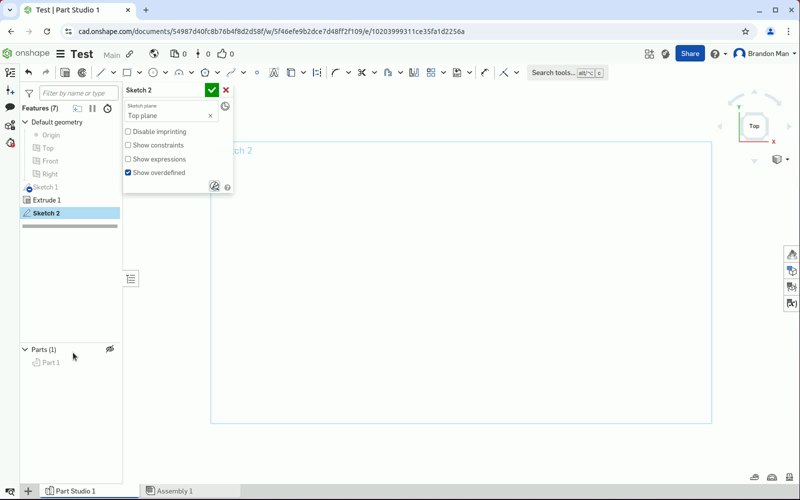
key(c)
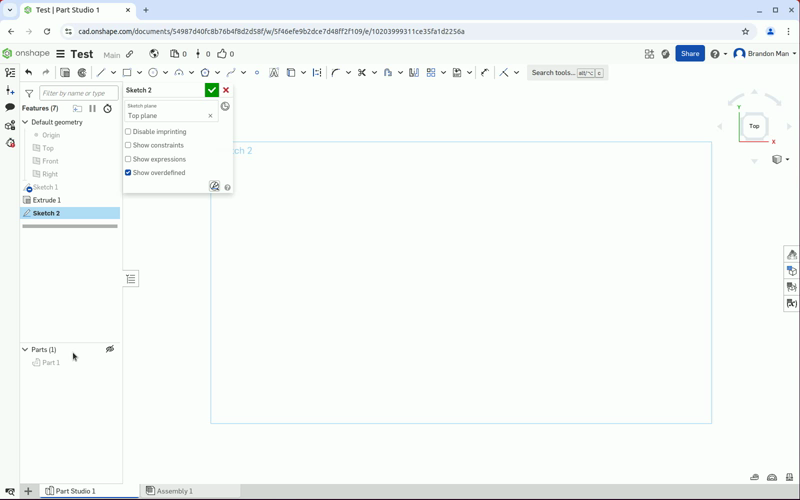
key_down(shift)
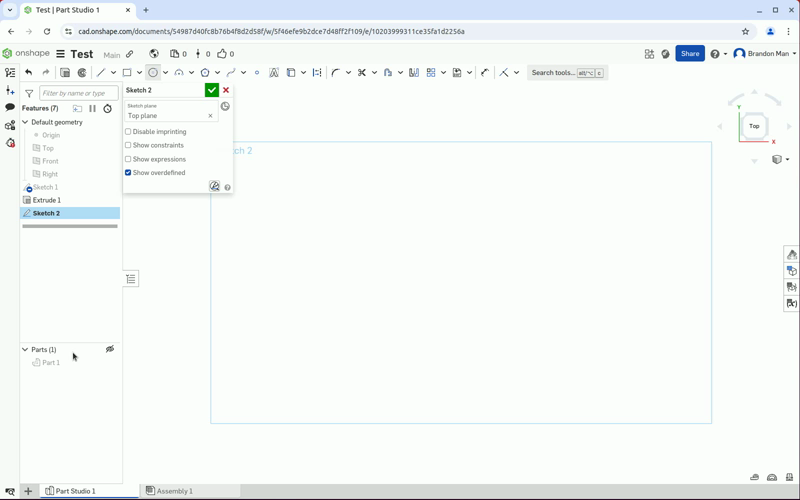
mouse_move(461, 282)
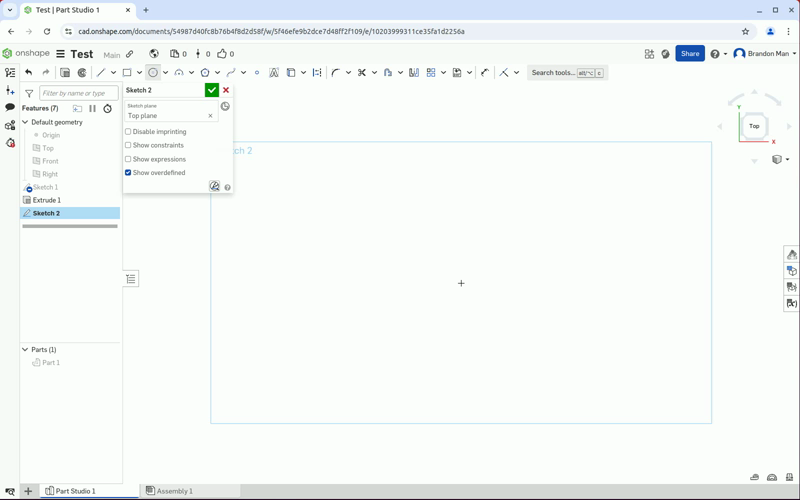
click(461, 282)
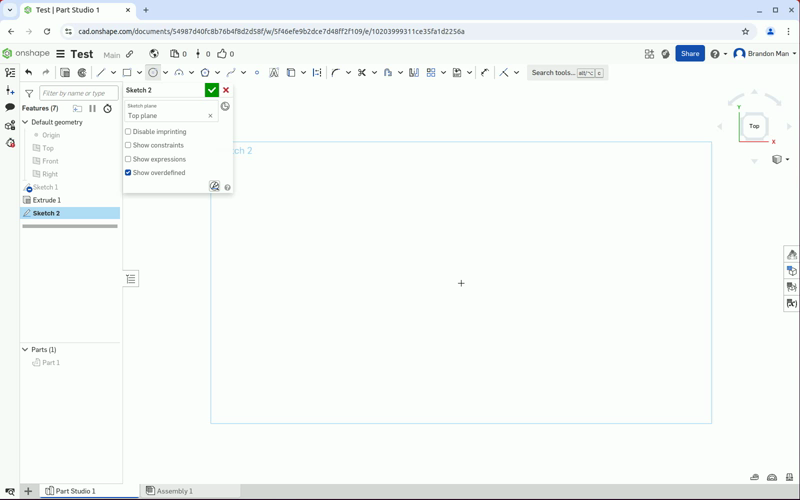
key_up(shift)
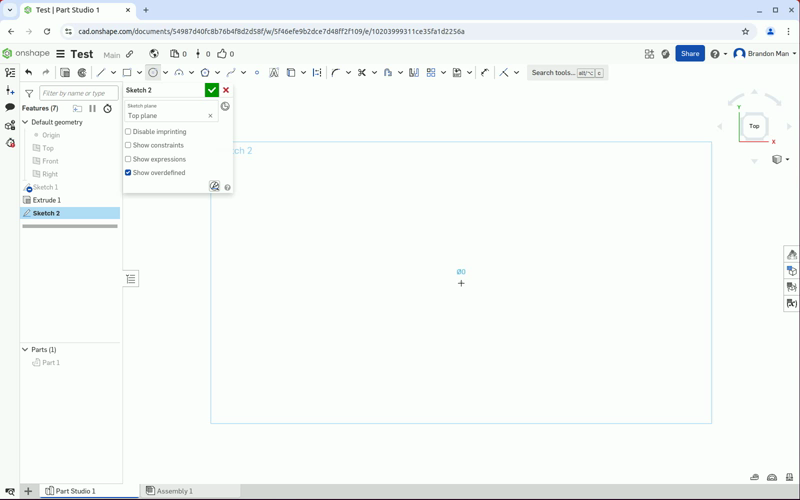
mouse_move(574, 282)
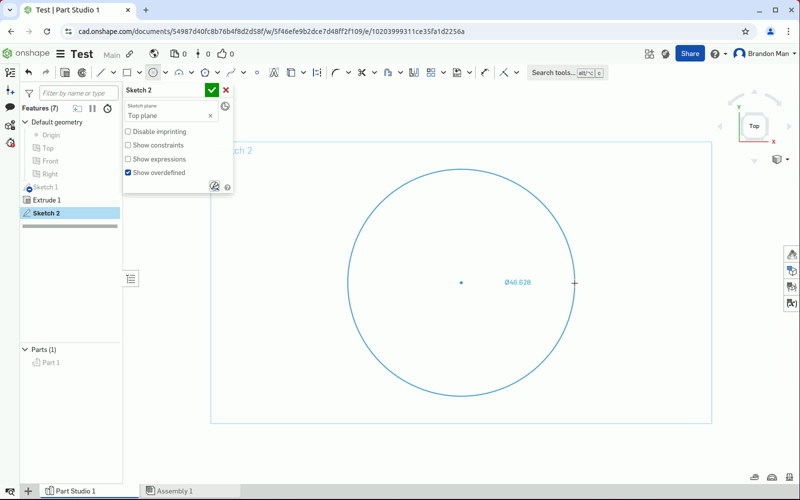
click(574, 282)
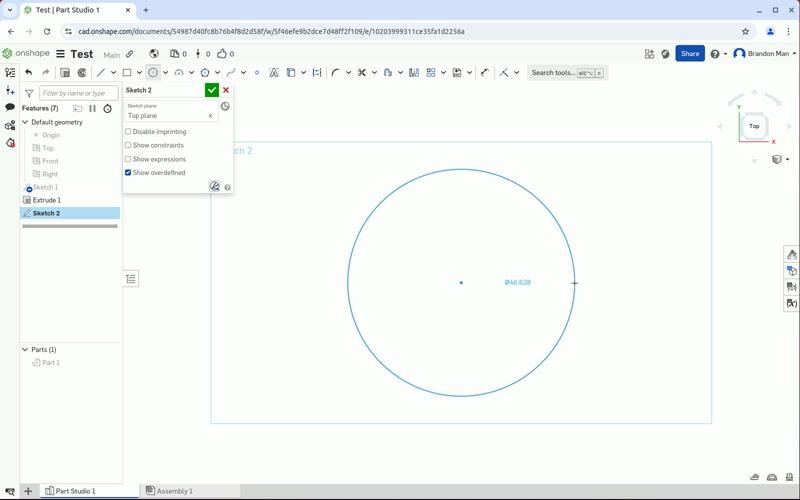
key(esc)
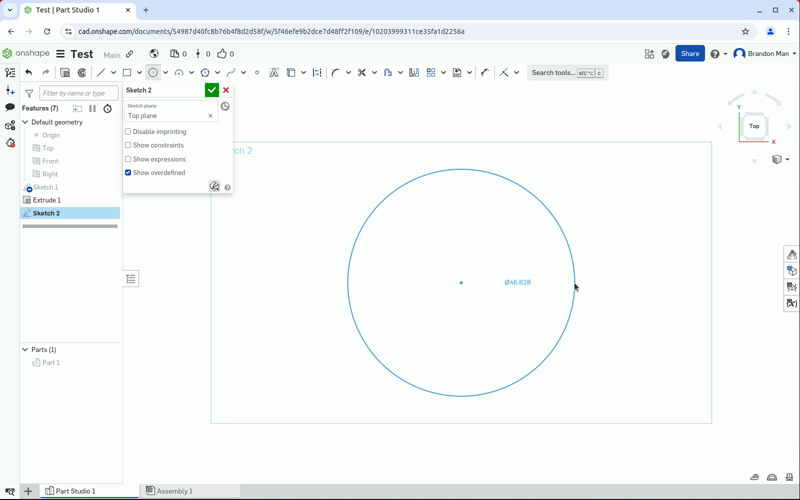
key(c)
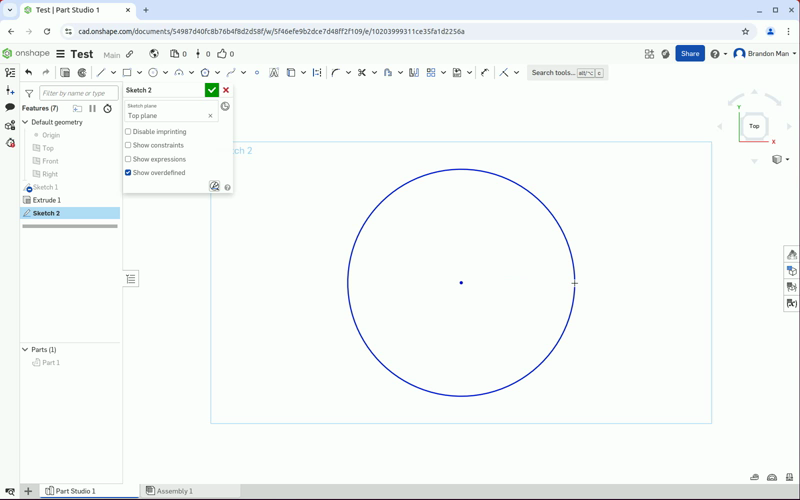
key_down(shift)
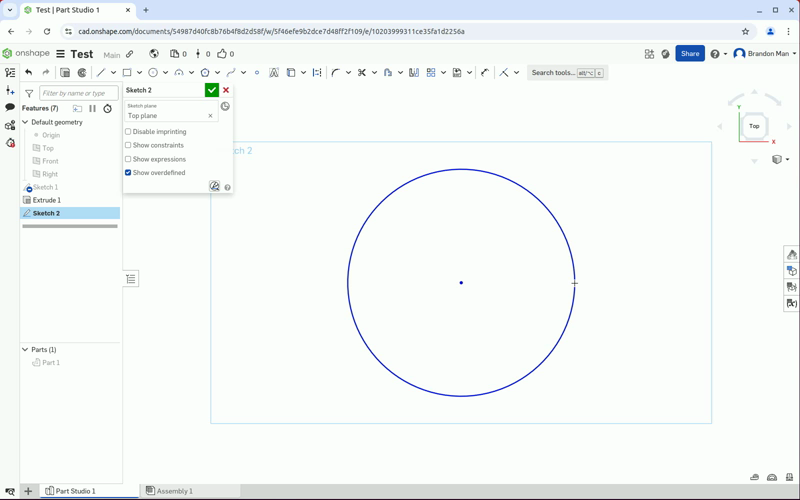
mouse_move(461, 282)
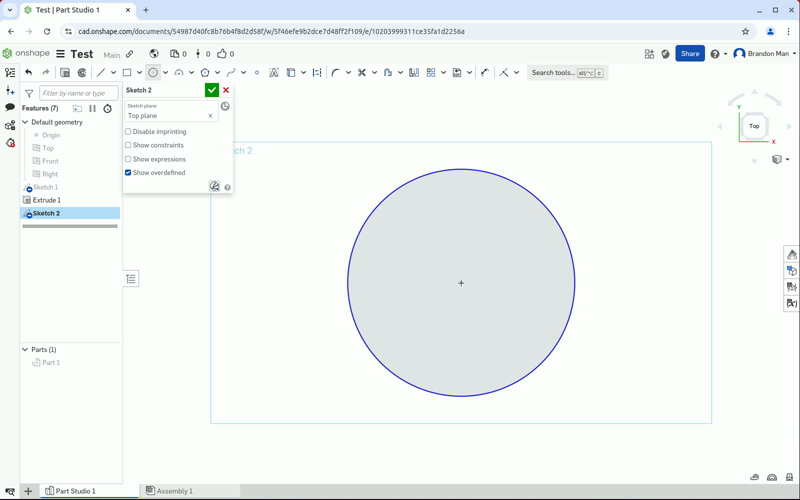
click(461, 282)
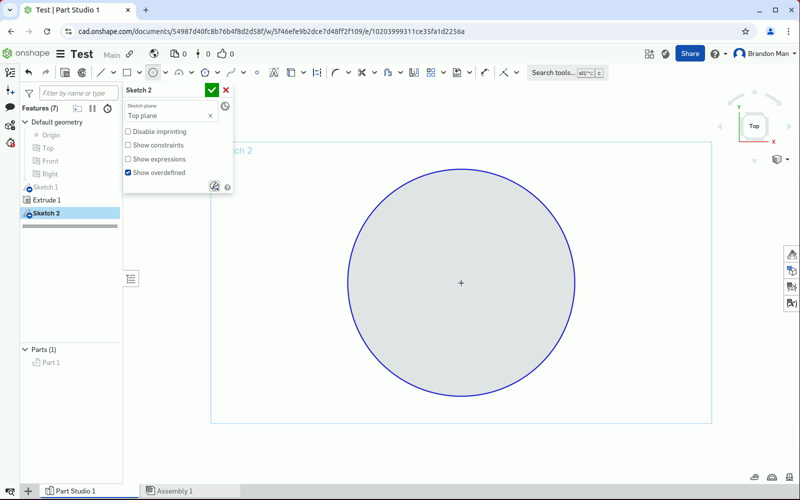
key_up(shift)
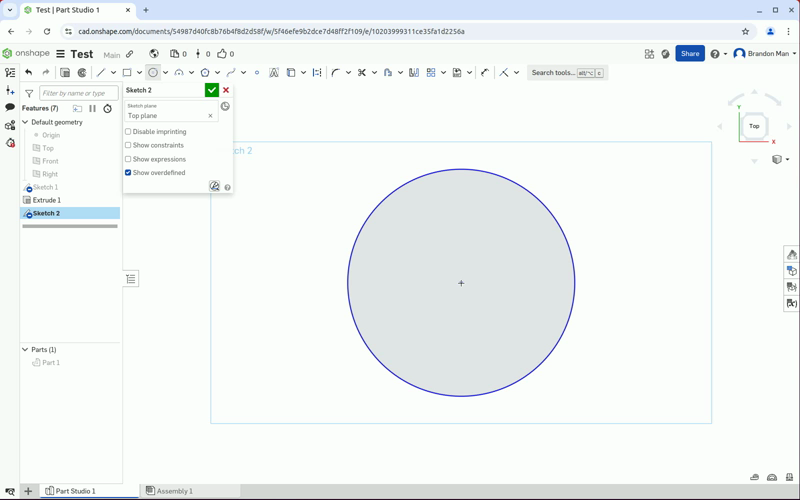
mouse_move(562, 282)
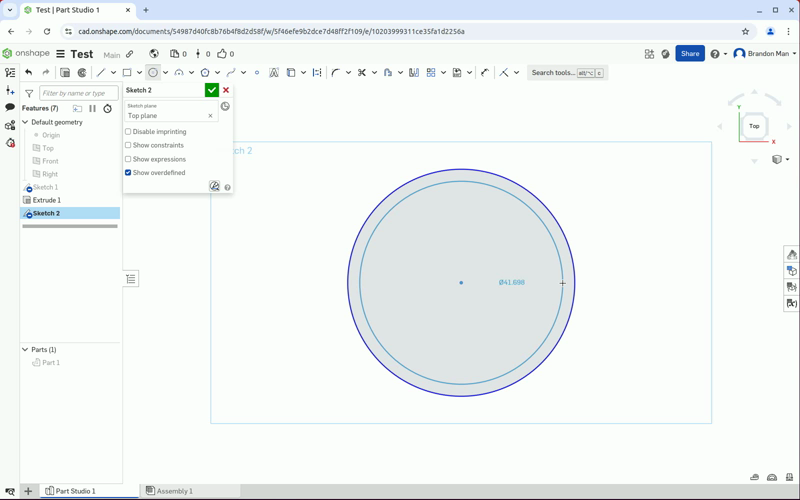
click(562, 282)
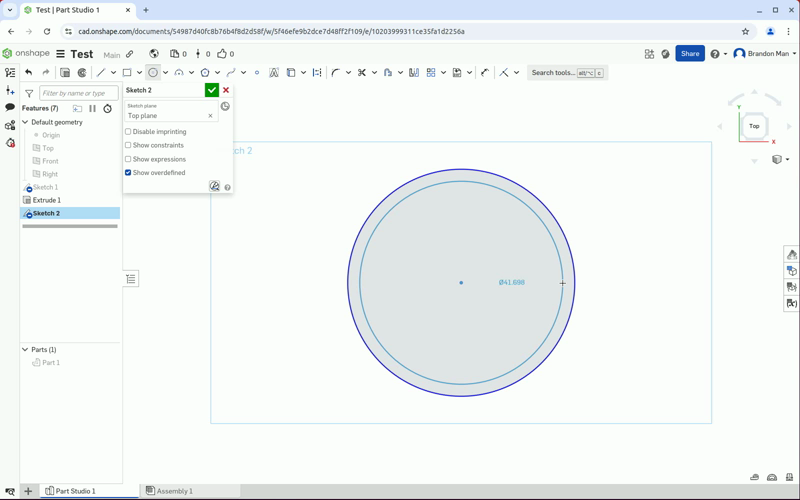
key(esc)
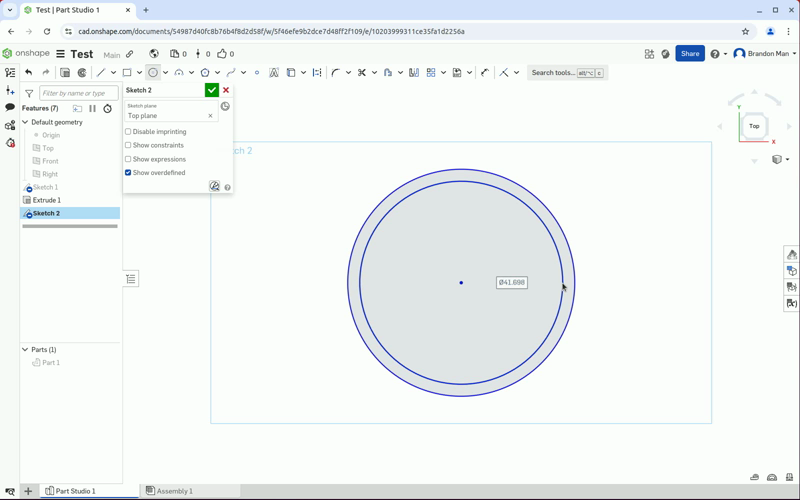
mouse_move(563, 250)
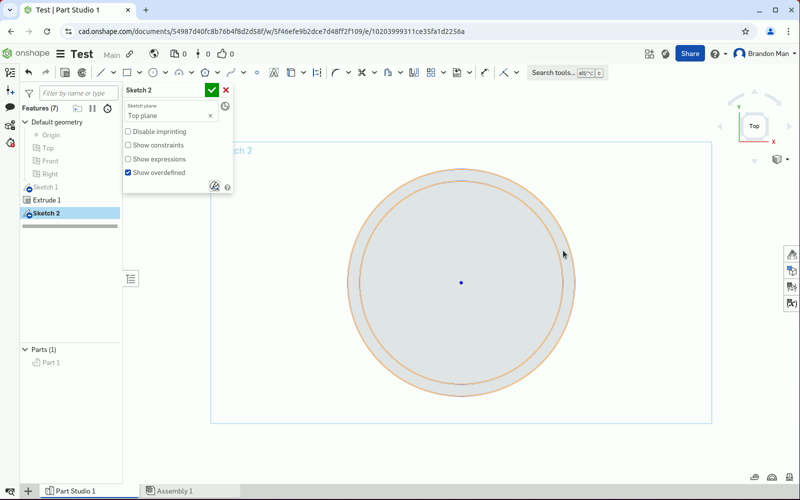
click(563, 250)
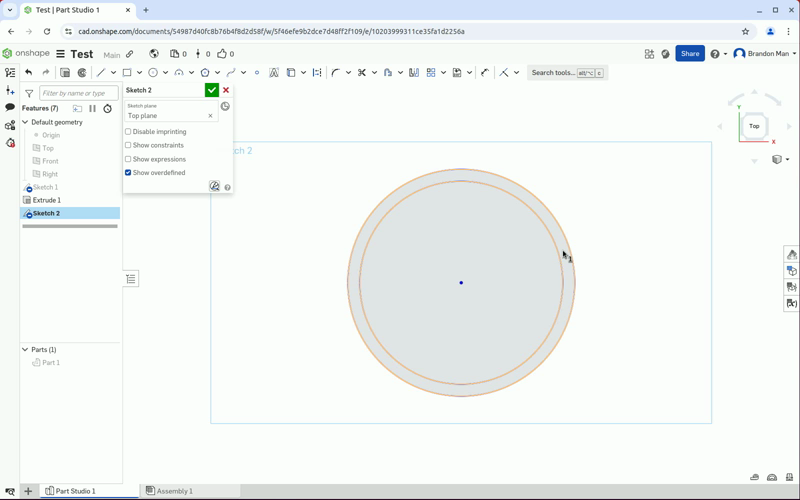
mouse_move(73, 352)
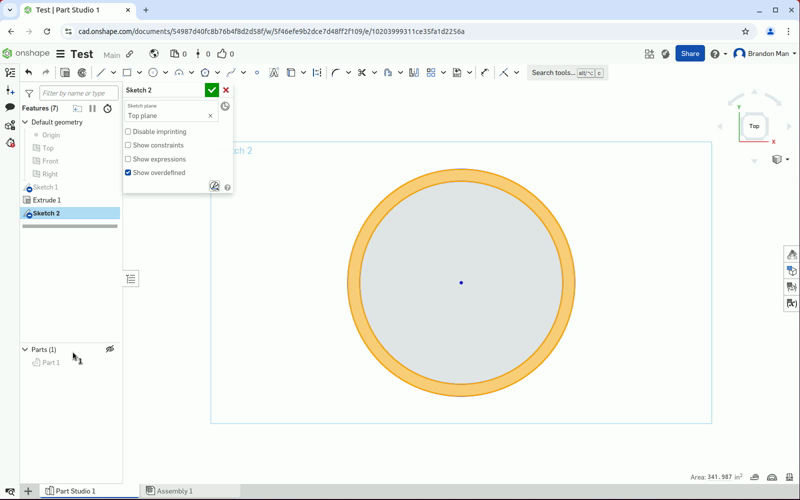
key(shift+y)
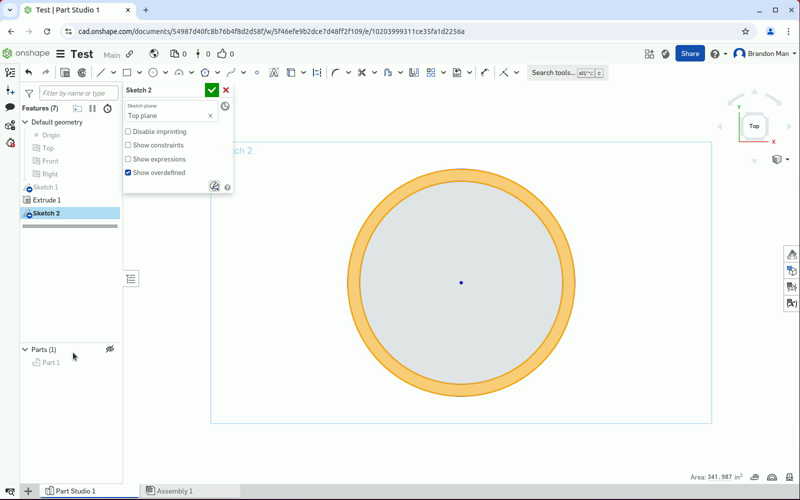
key(shift+e)
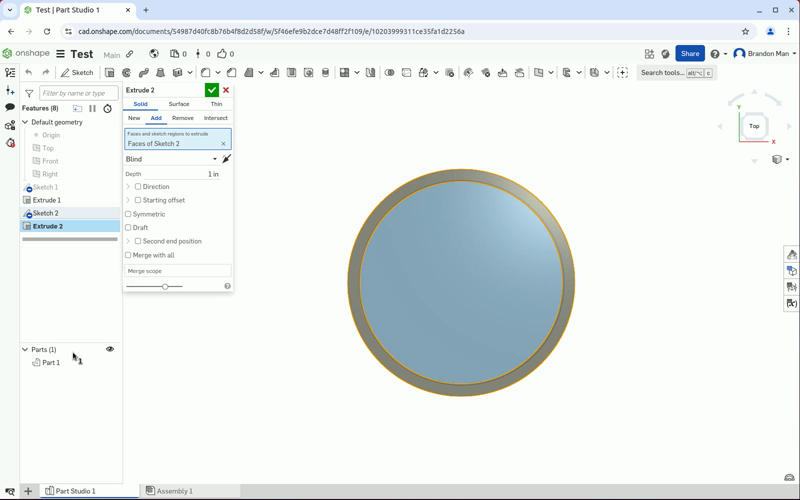
mouse_move(143, 106)
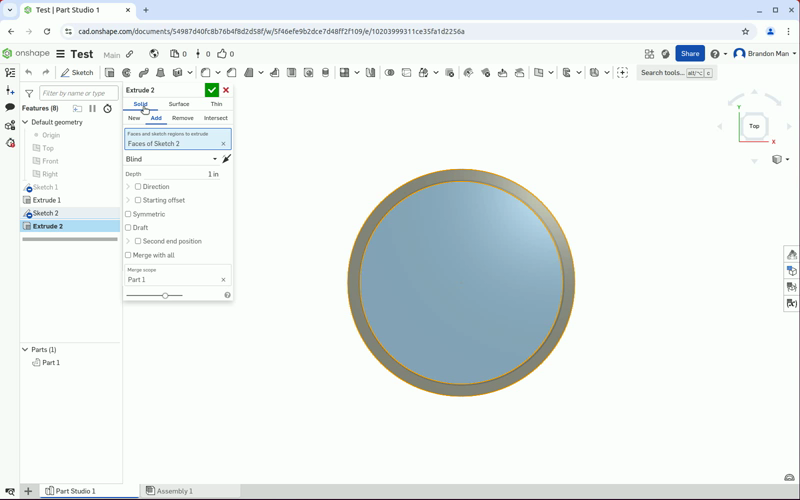
click(143, 106)
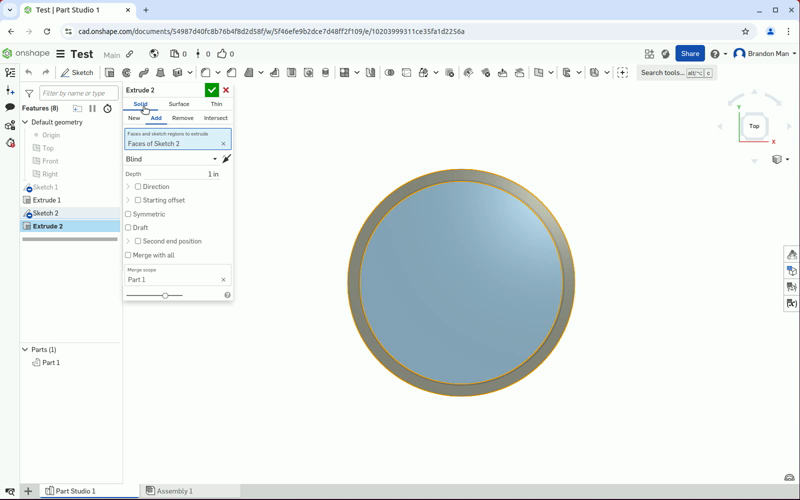
mouse_move(137, 120)
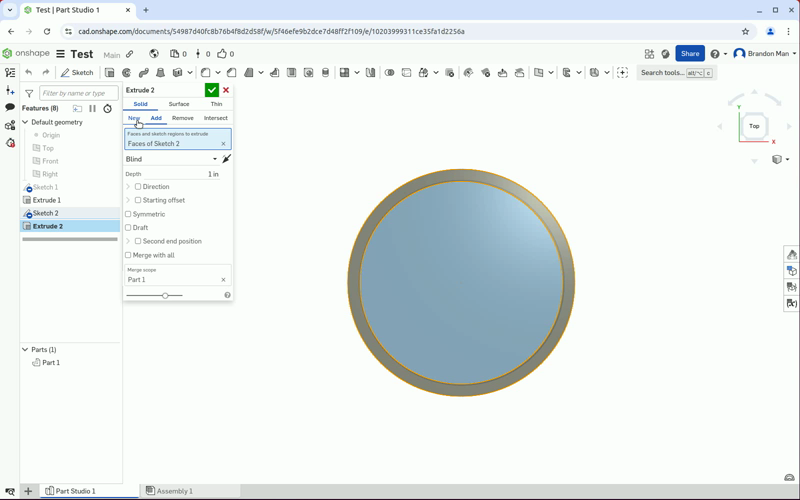
click(137, 120)
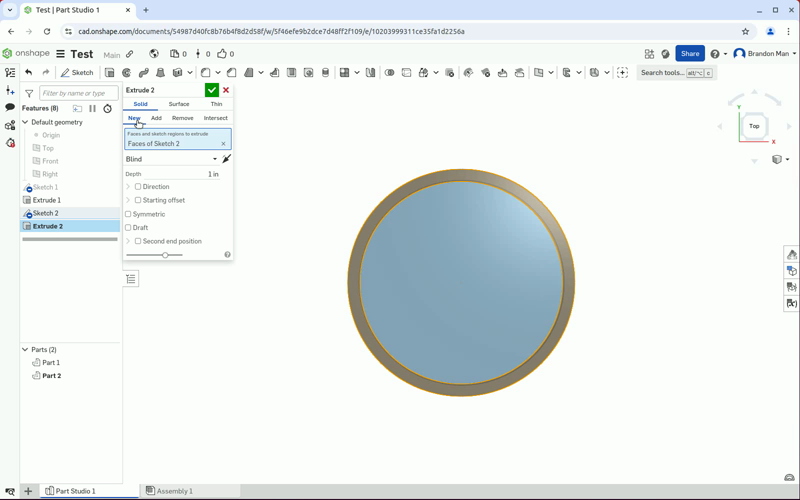
key(tab, 4)
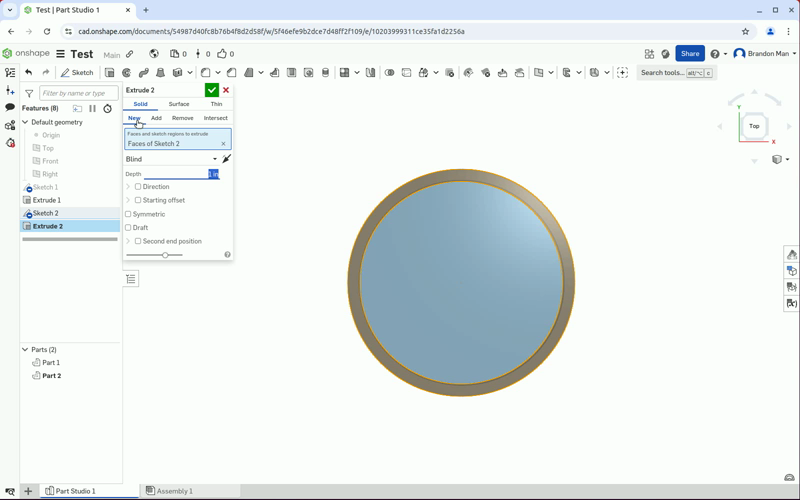
text(-9.147)
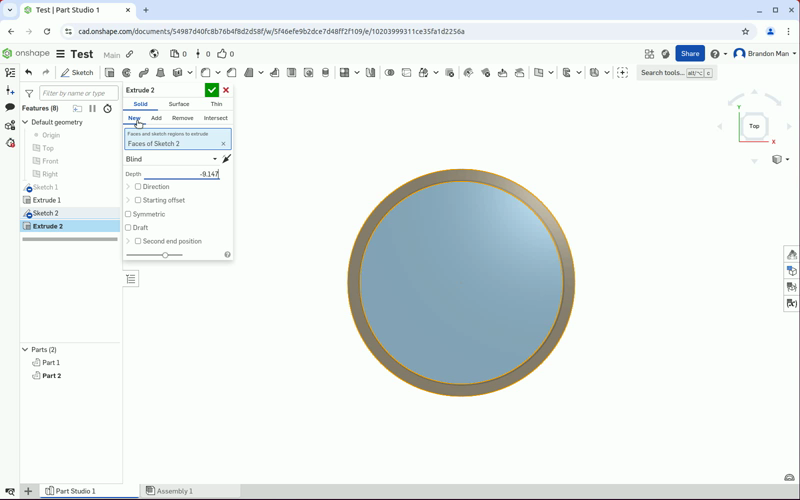
key(enter)
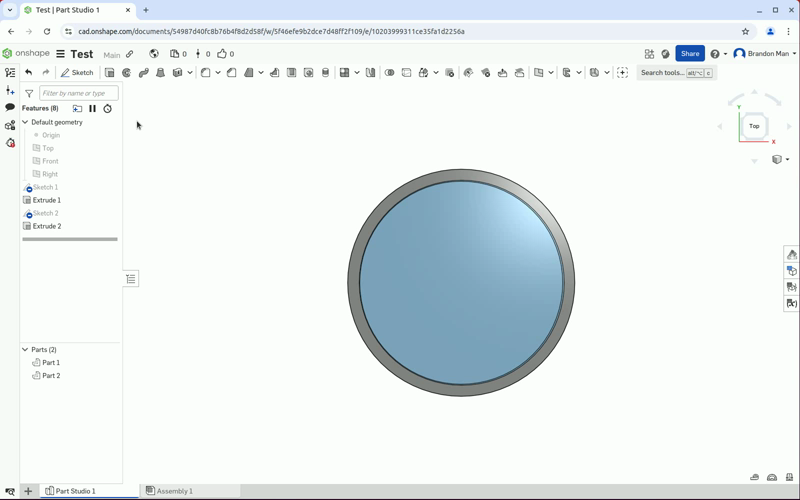
key(shift+h)
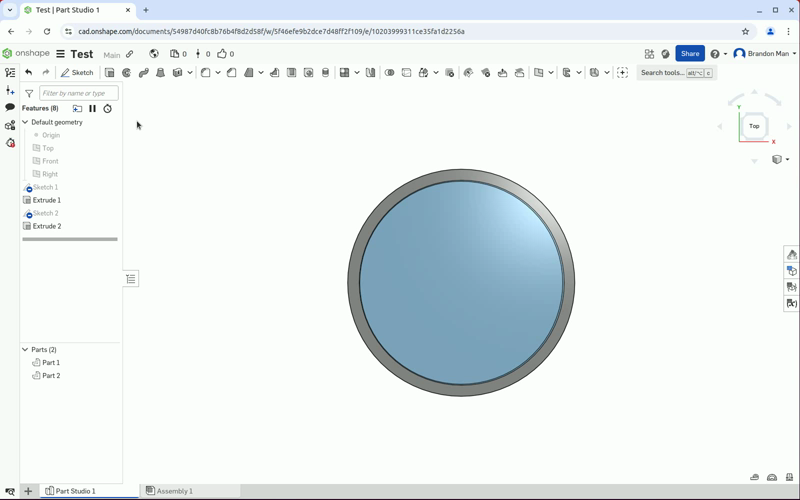
key(shift+h)
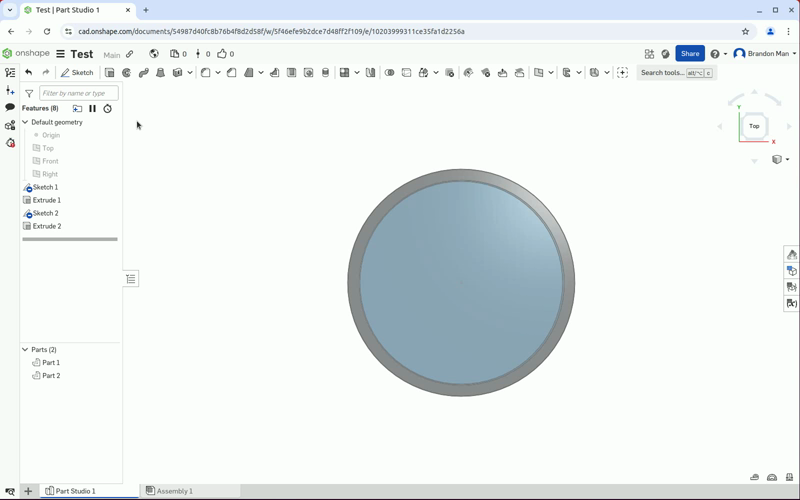
key(shift+7)
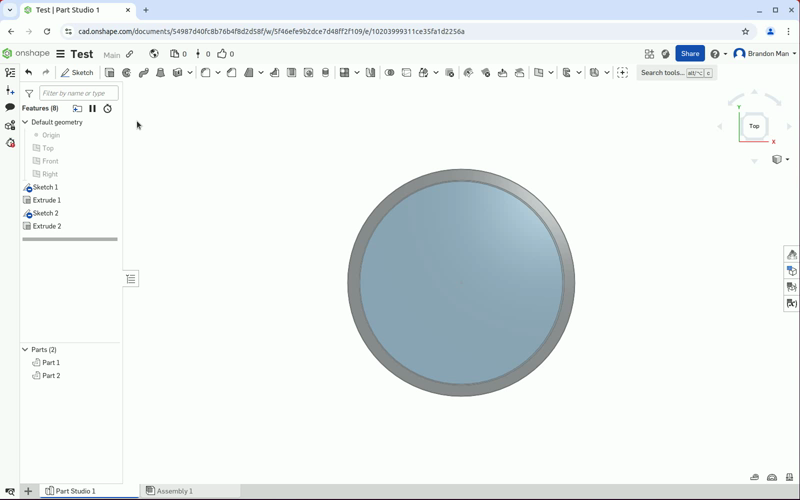
key(up, 3)
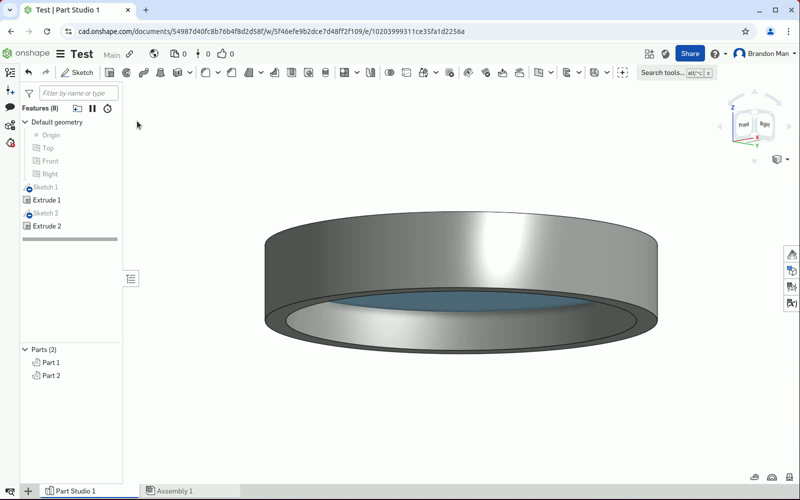
key(left, 3)
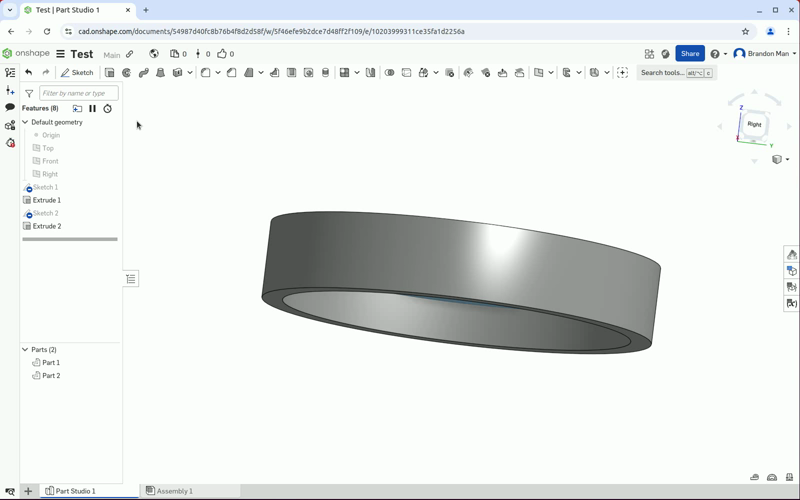
key(right, 3)
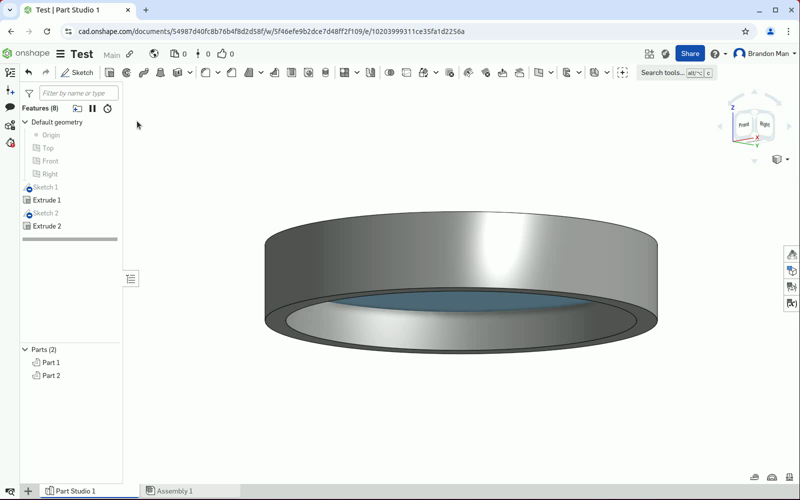
key(down, 3)
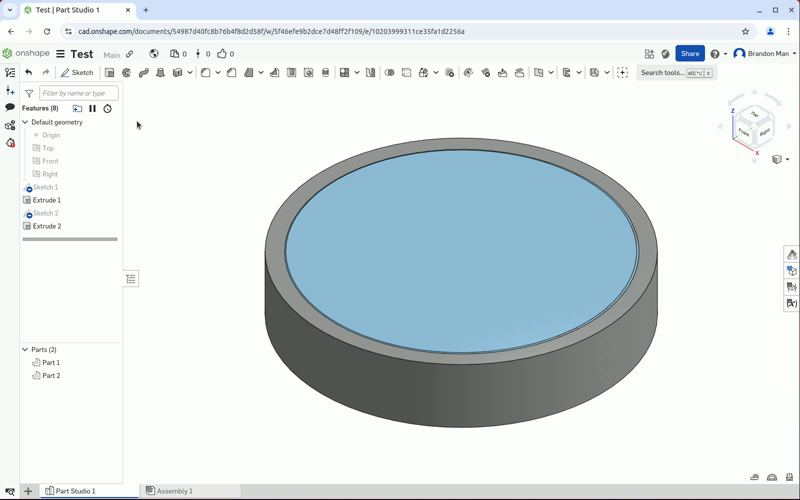
mouse_move(73, 189)
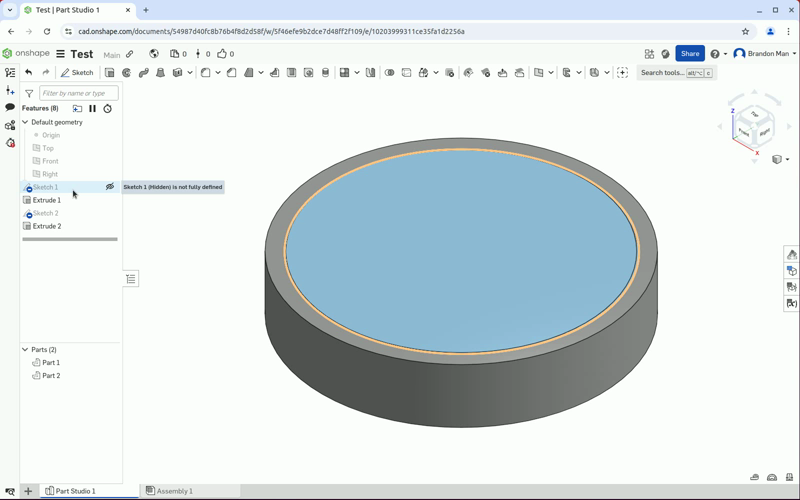
click(73, 189)